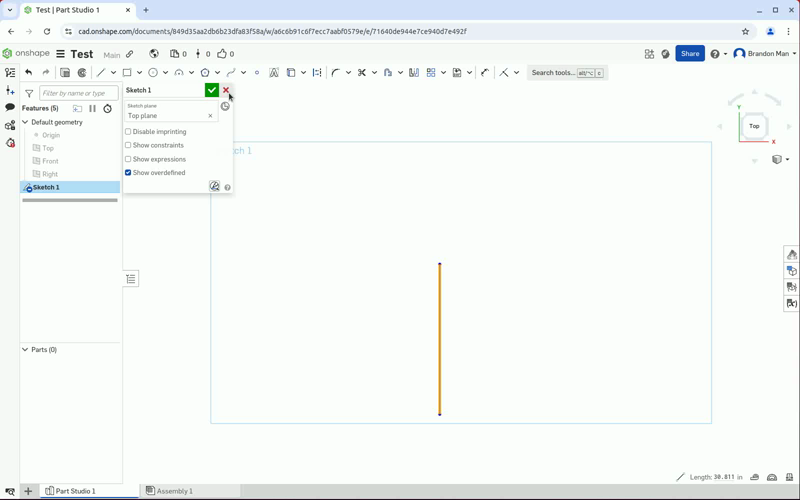
key(shift+h)
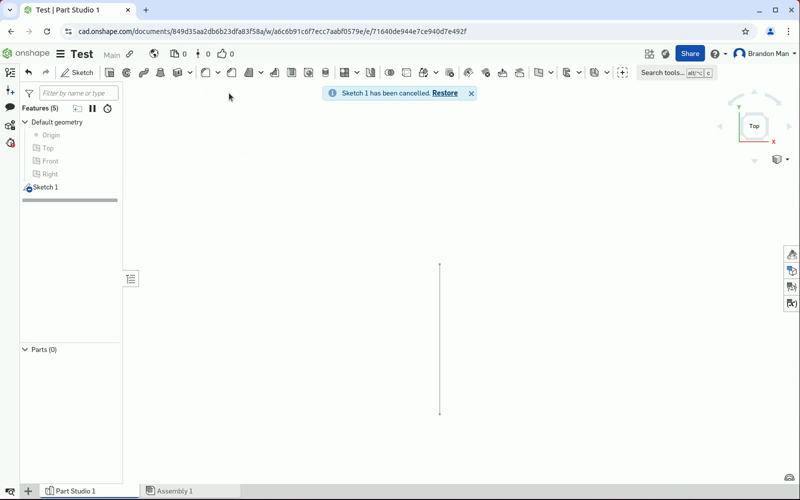
key(shift+s)
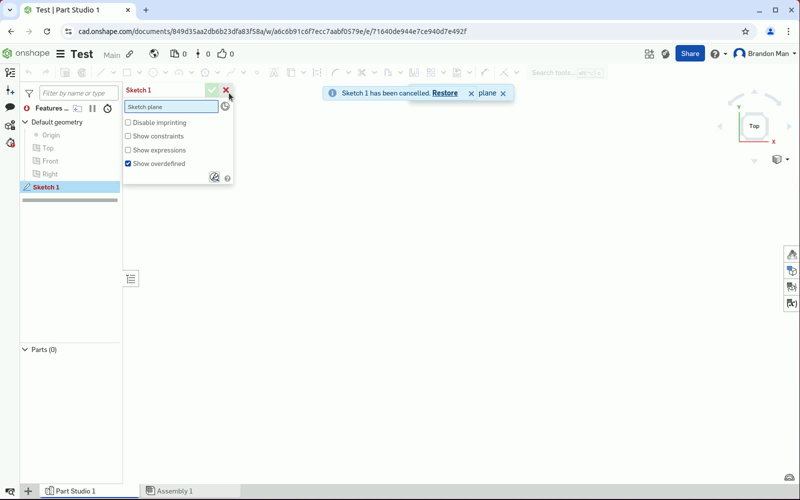
mouse_move(73, 150)
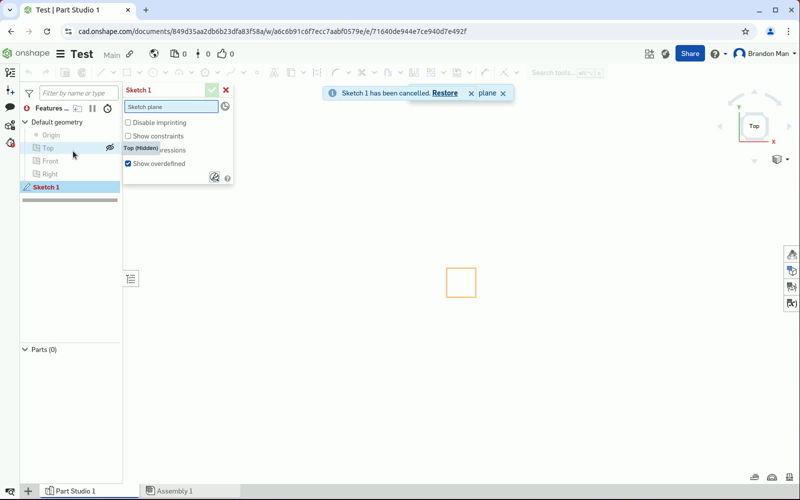
click(73, 150)
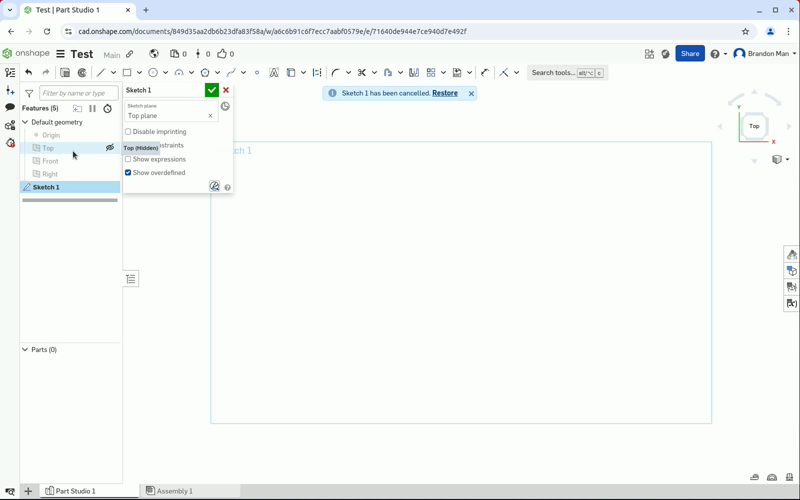
mouse_move(73, 352)
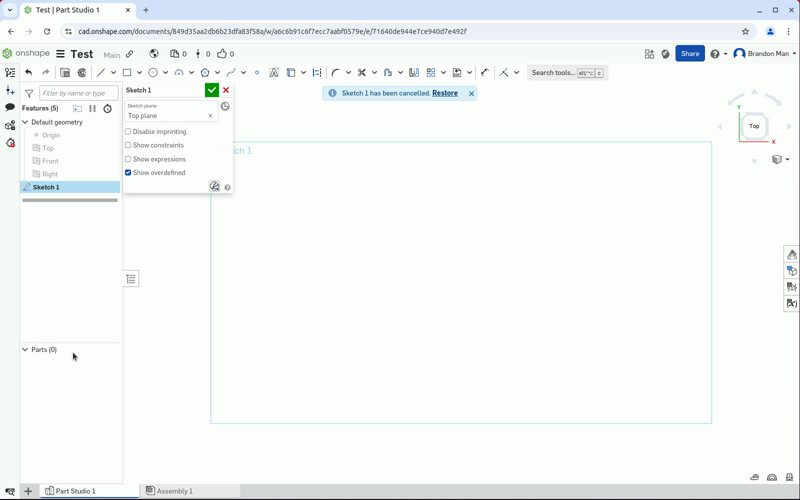
key(y)
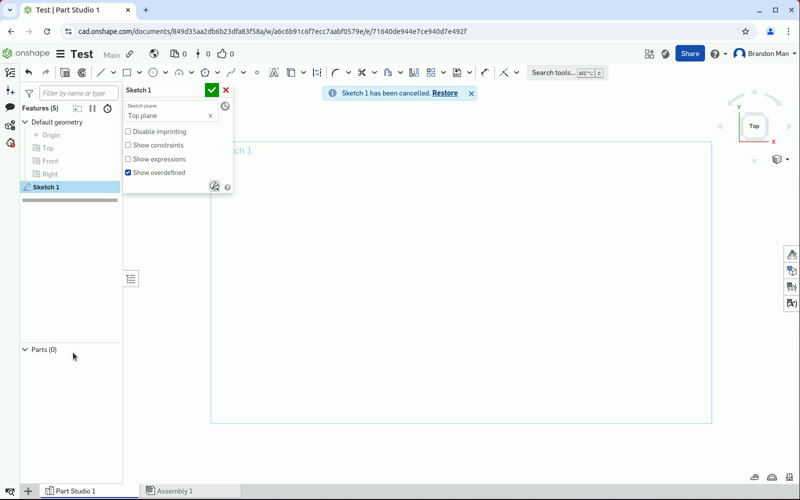
key(c)
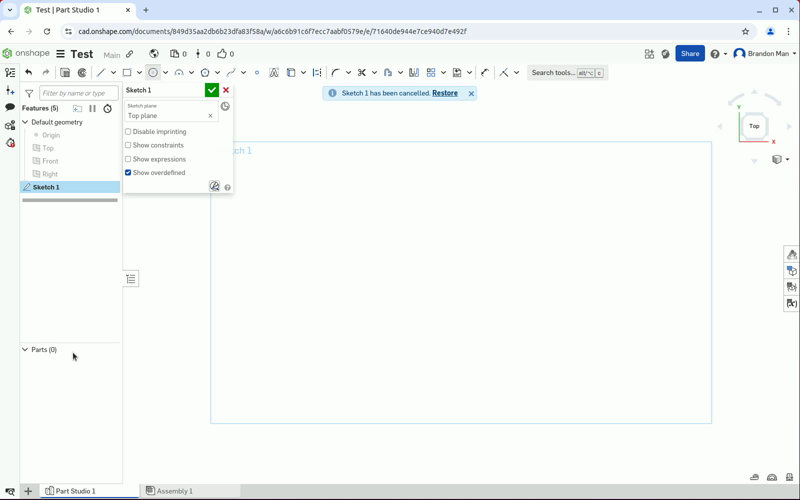
key_down(shift)
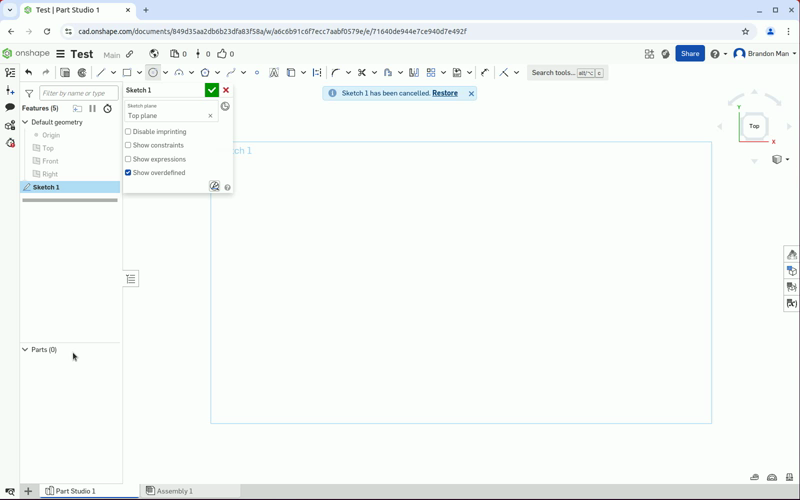
mouse_move(461, 282)
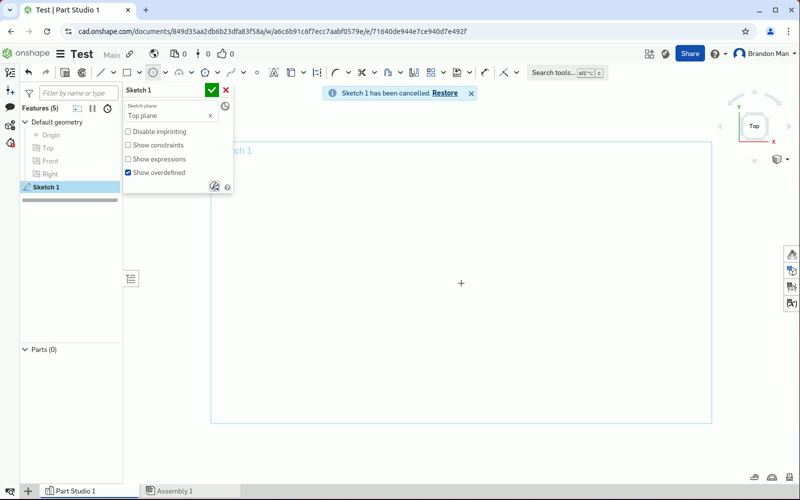
click(461, 282)
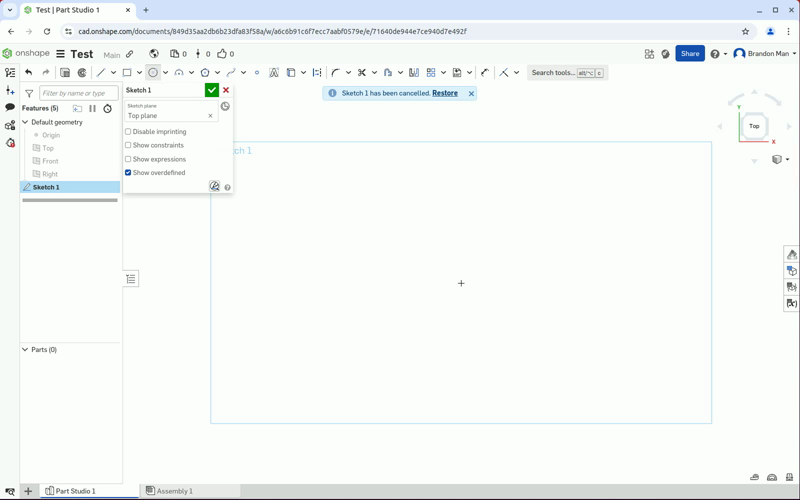
key_up(shift)
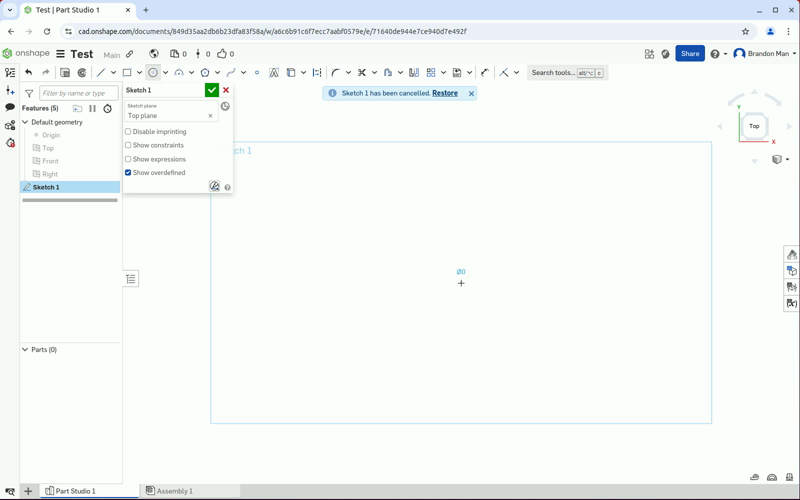
mouse_move(554, 282)
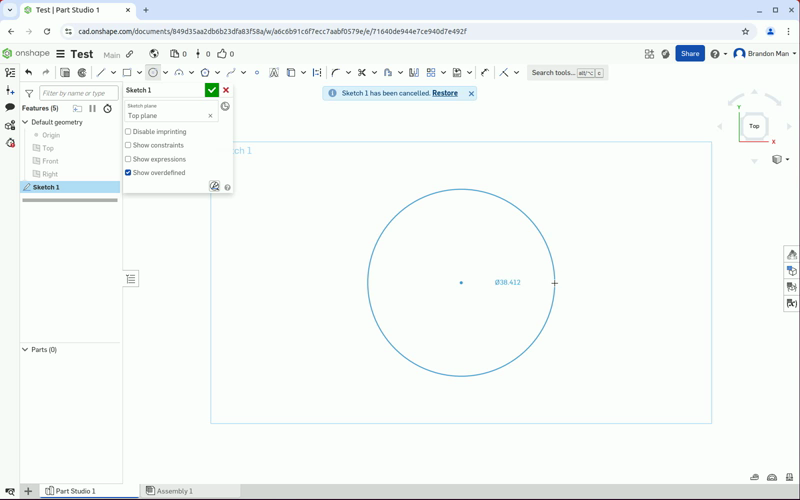
click(554, 282)
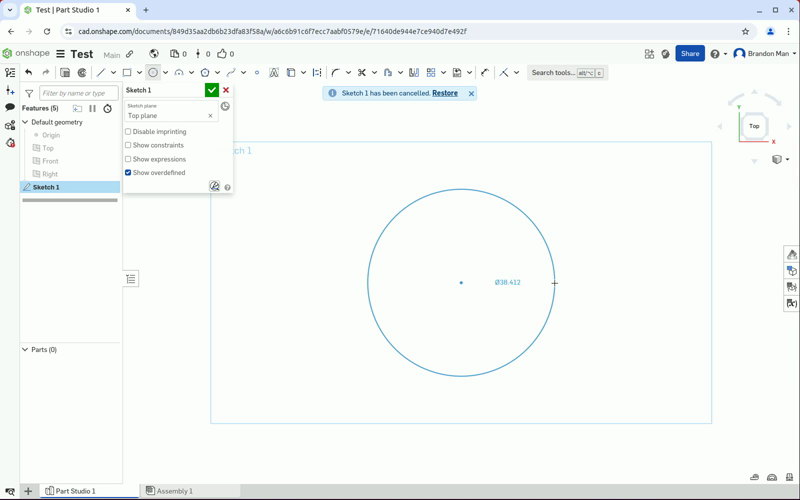
key(esc)
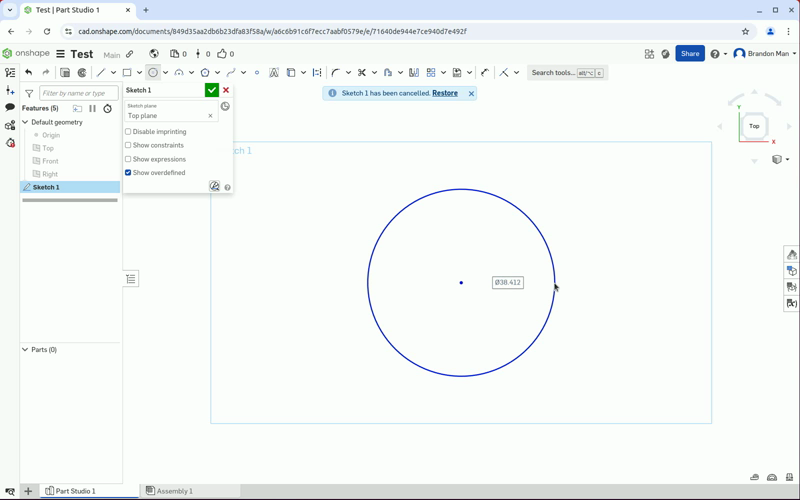
key(c)
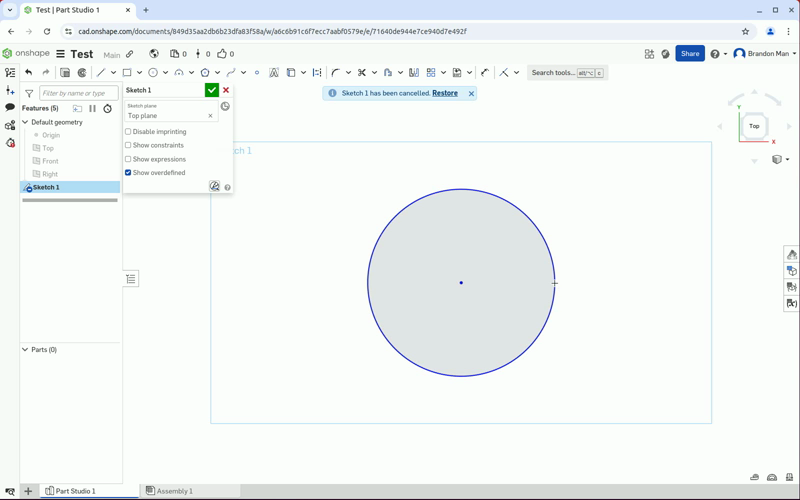
key_down(shift)
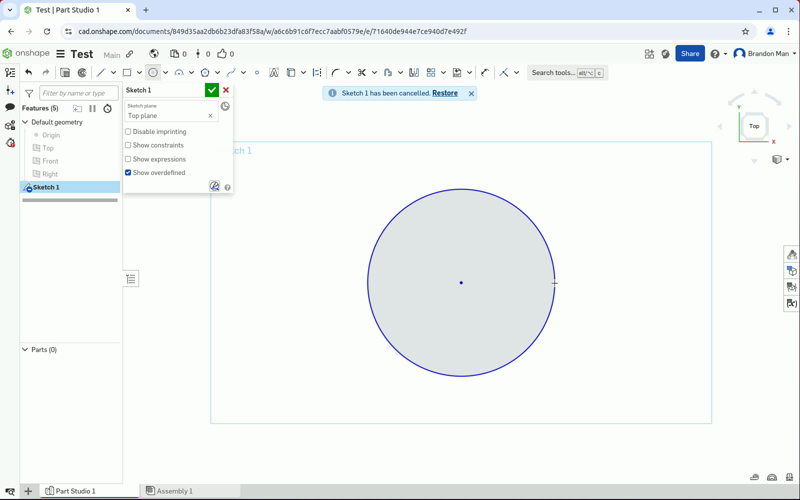
mouse_move(461, 282)
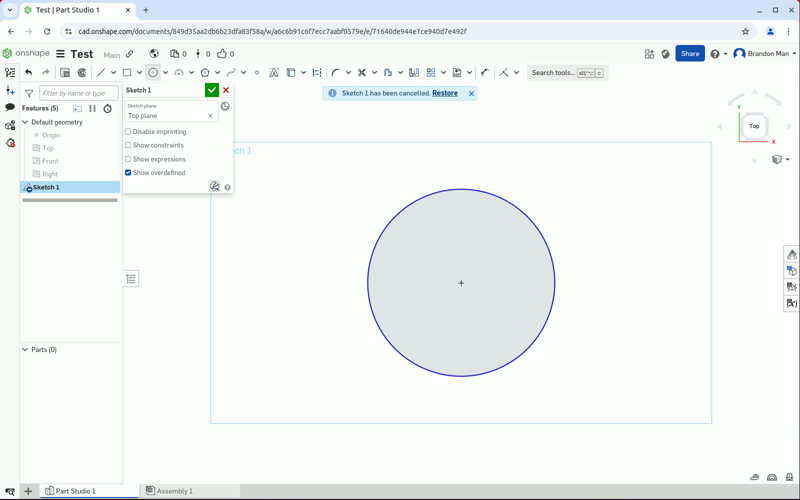
click(461, 282)
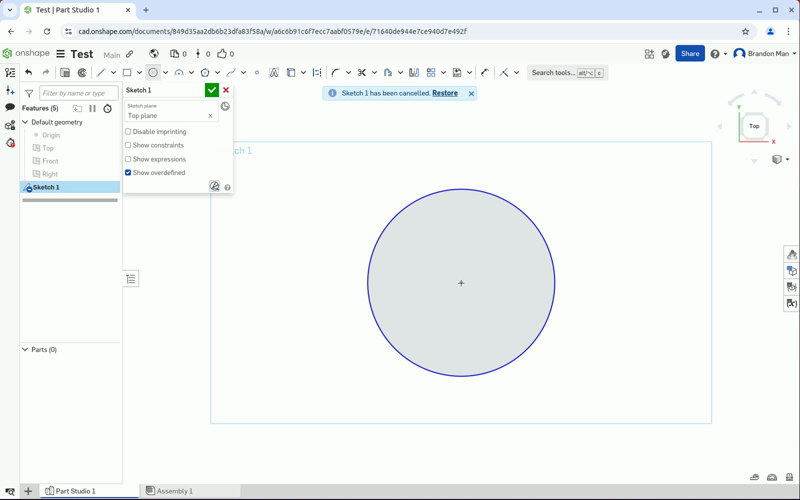
key_up(shift)
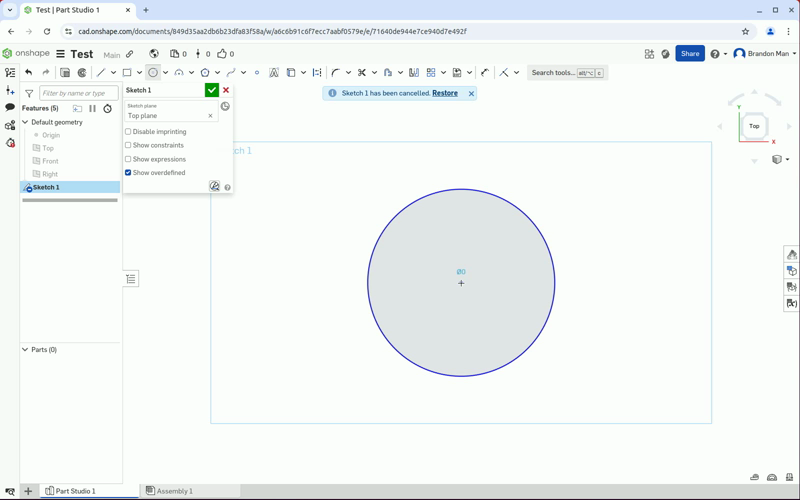
mouse_move(511, 282)
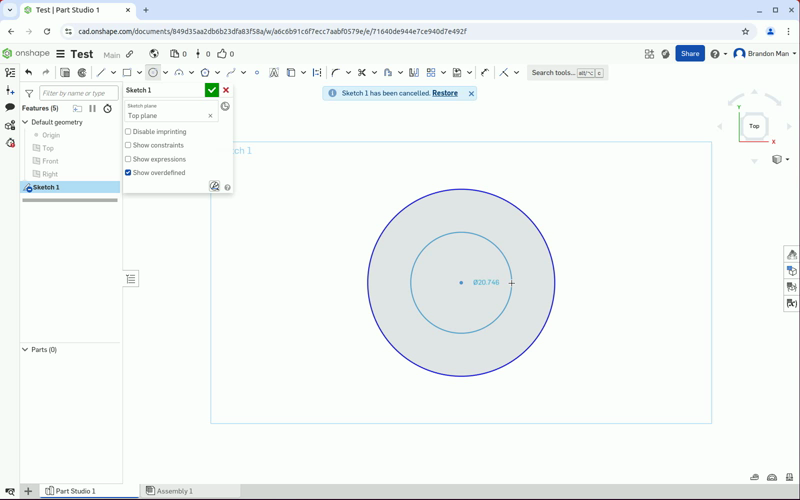
click(511, 282)
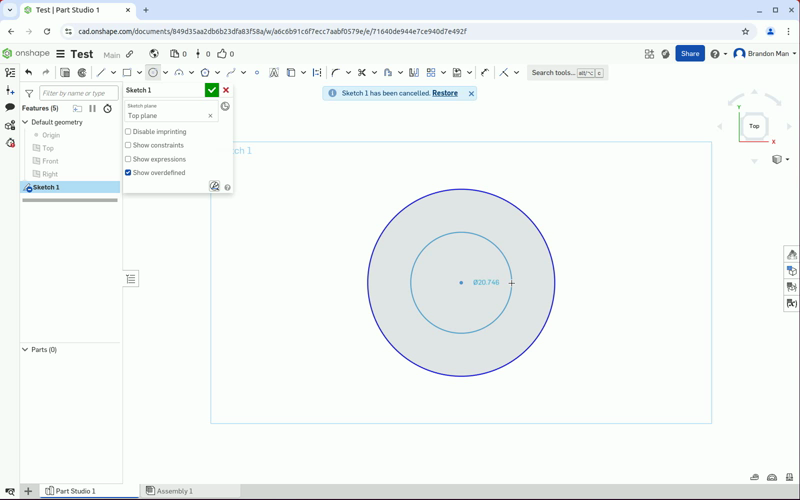
key(esc)
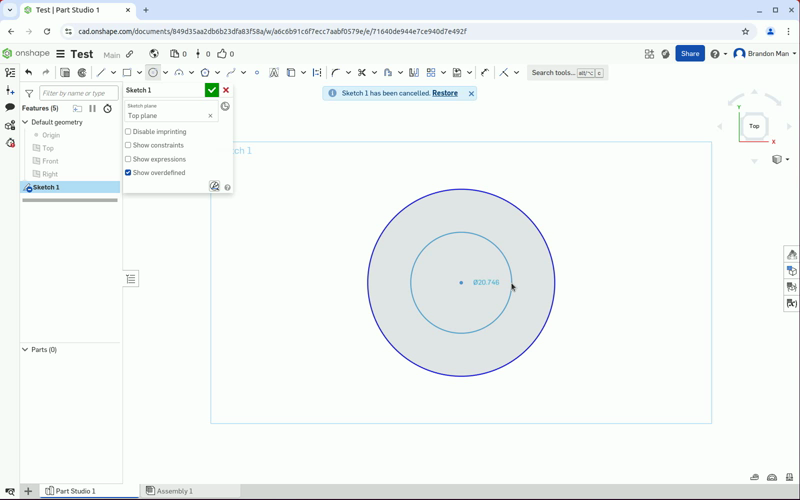
mouse_move(408, 229)
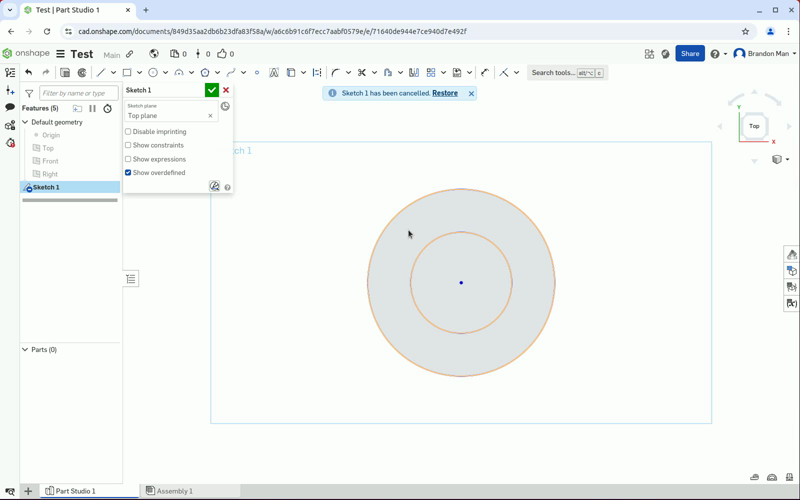
click(408, 229)
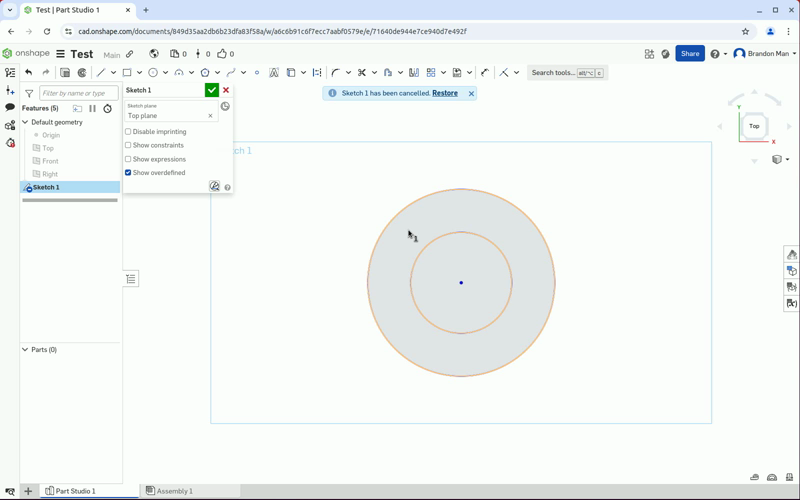
mouse_move(73, 352)
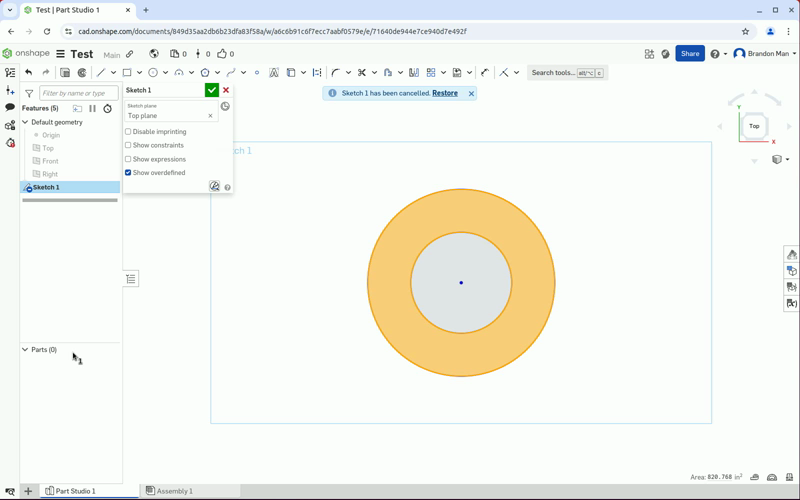
key(shift+y)
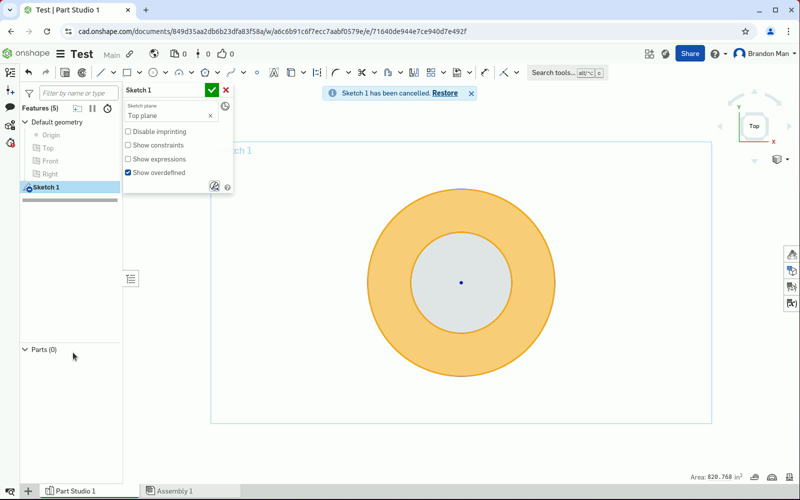
key(shift+e)
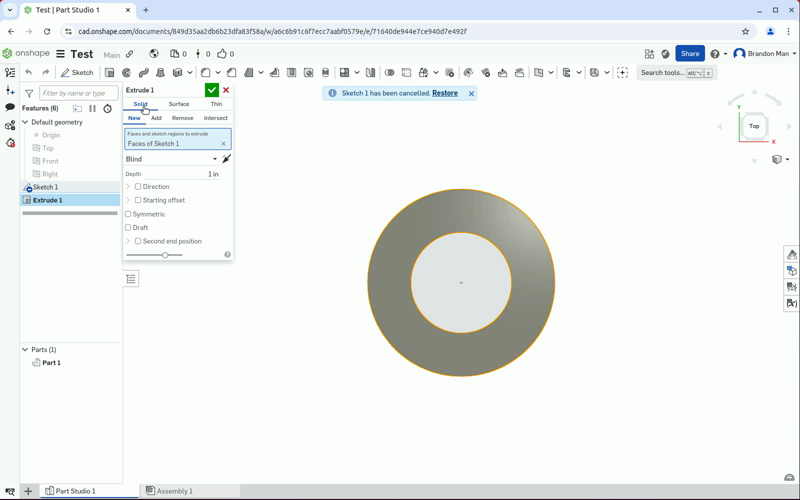
mouse_move(143, 106)
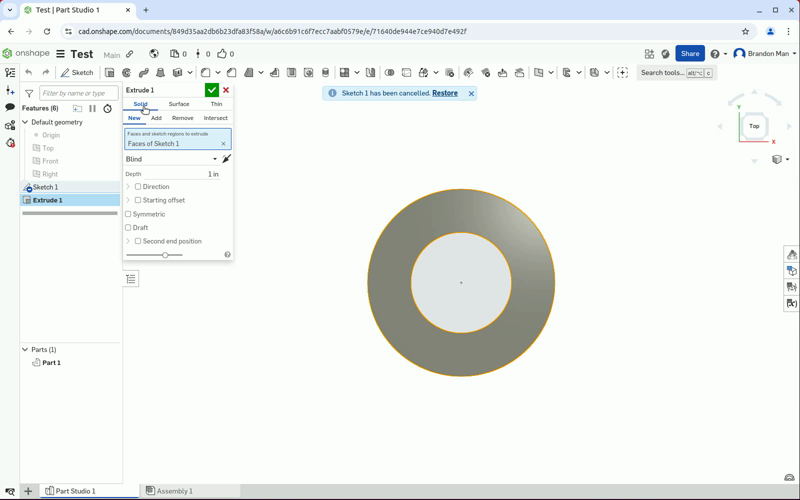
click(143, 106)
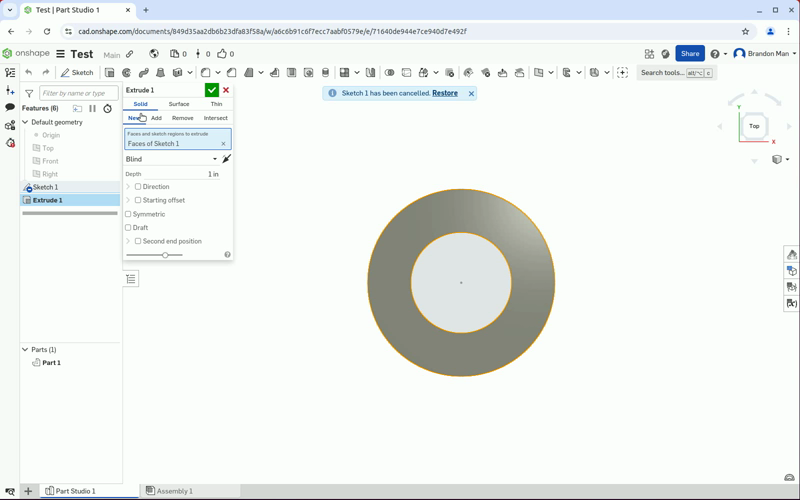
mouse_move(137, 120)
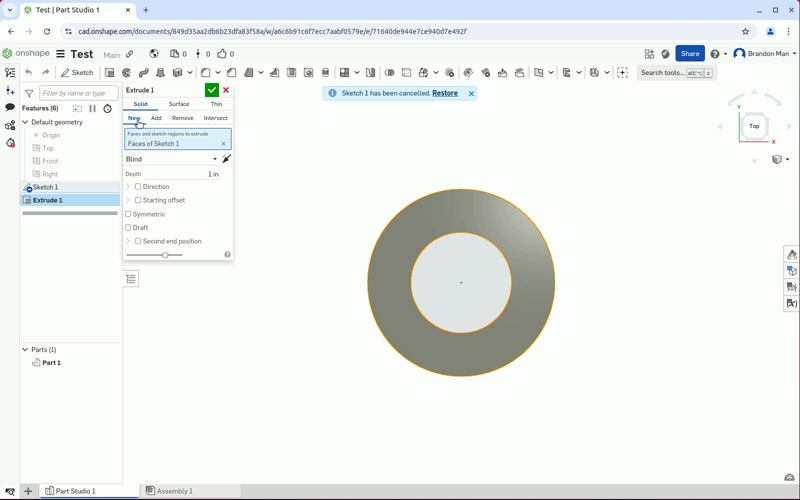
click(137, 120)
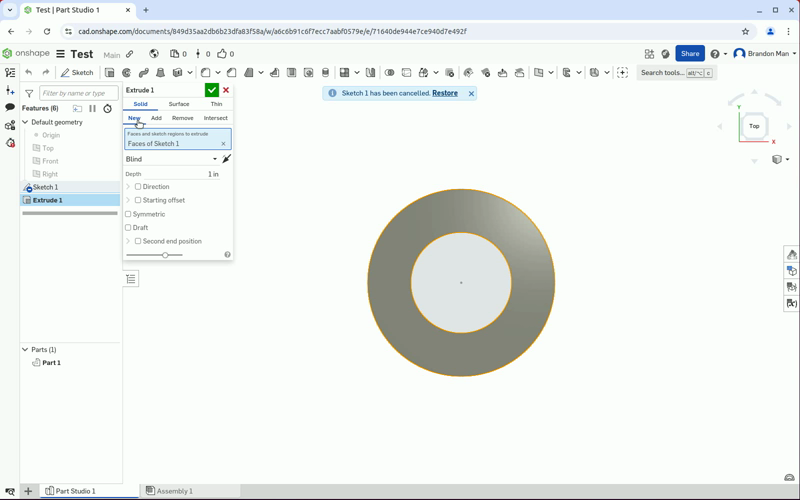
key(tab, 4)
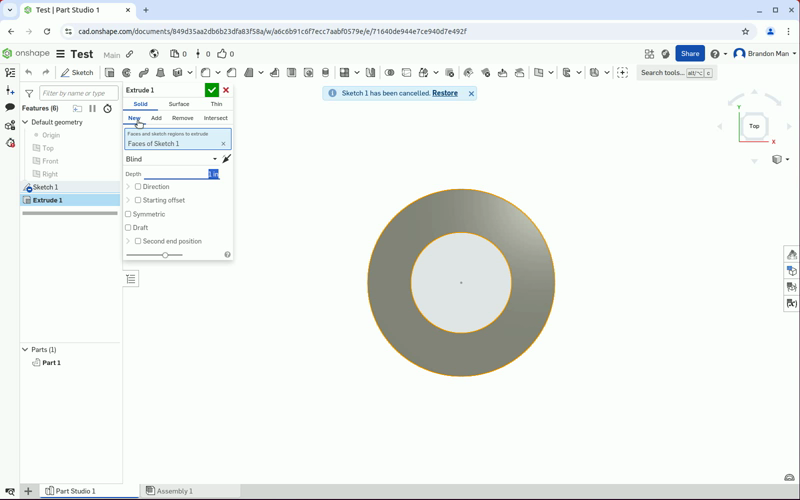
text(6.74)
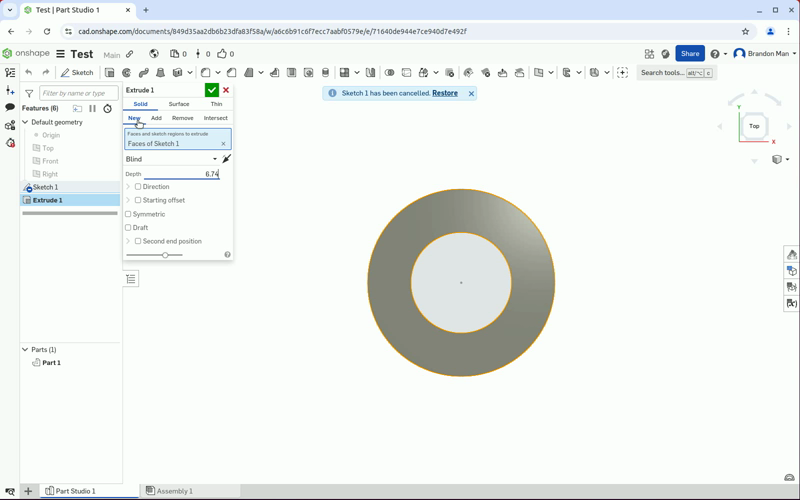
key(tab, 3)
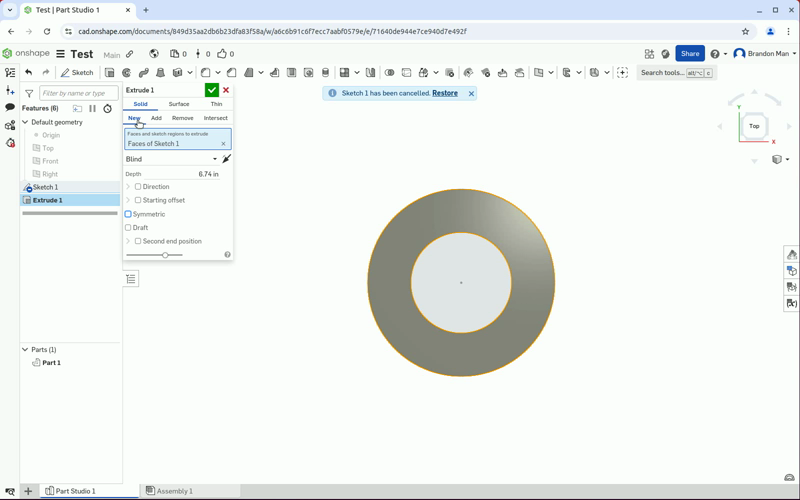
key(space)
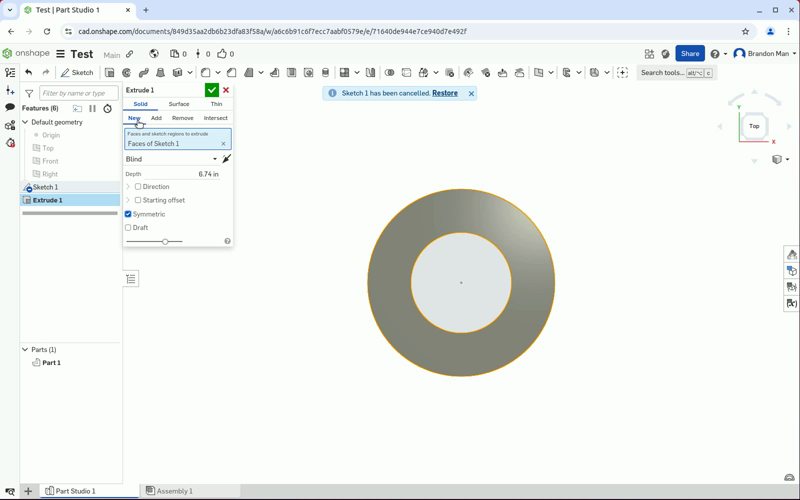
key(enter)
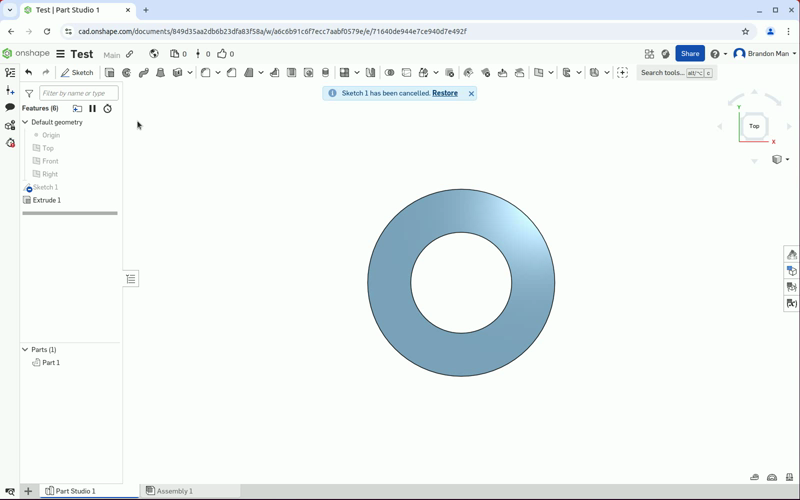
key(shift+h)
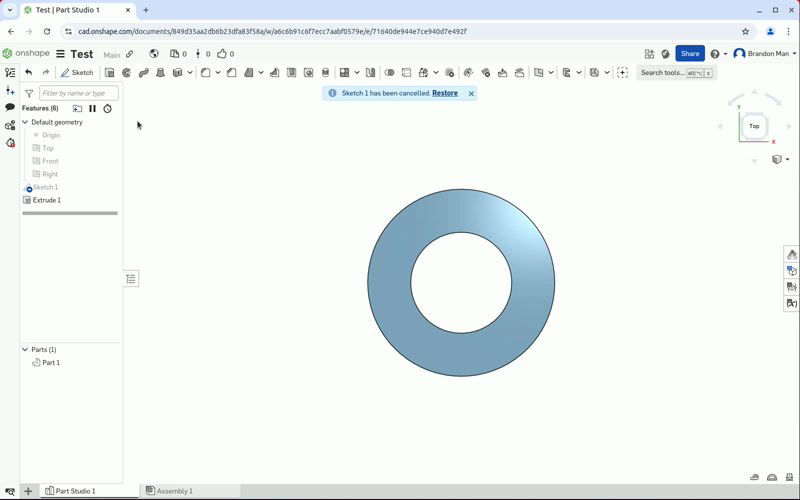
key(shift+h)
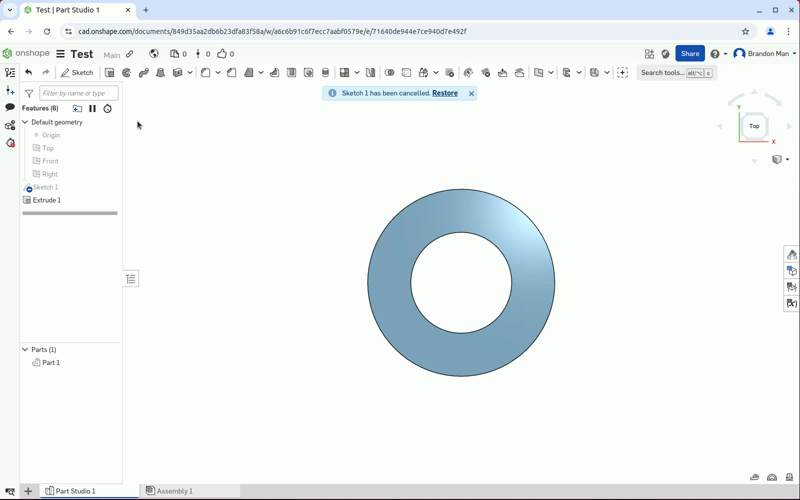
mouse_move(73, 189)
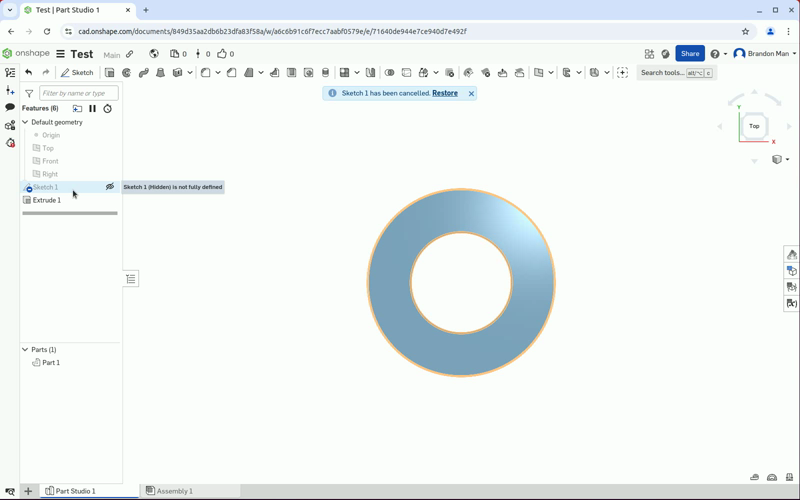
click(73, 189)
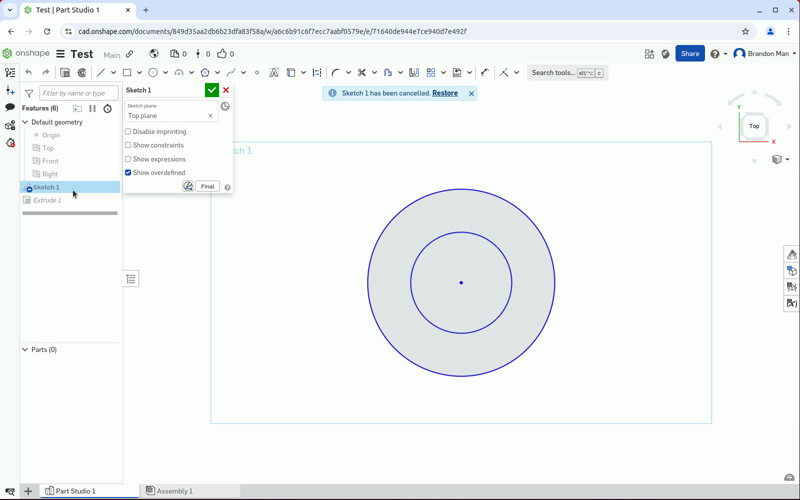
mouse_move(229, 92)
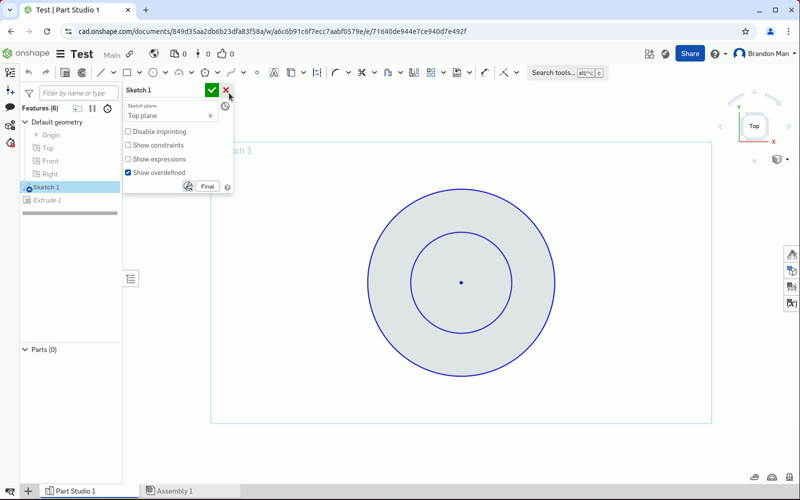
click(229, 92)
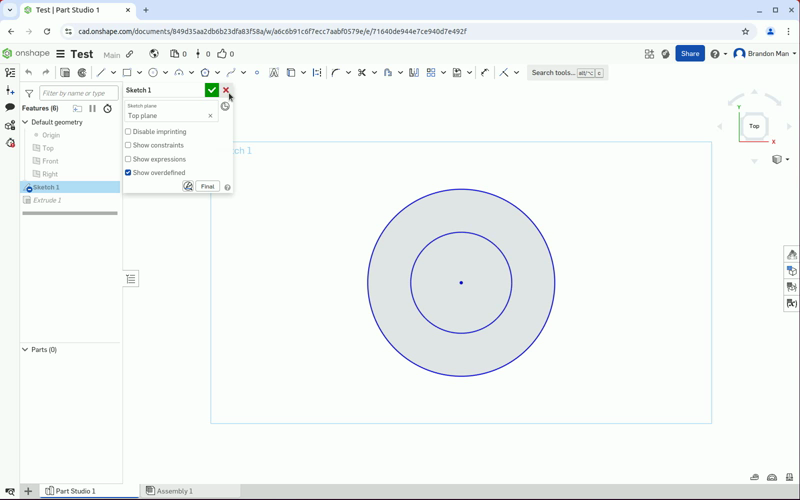
key(shift+s)
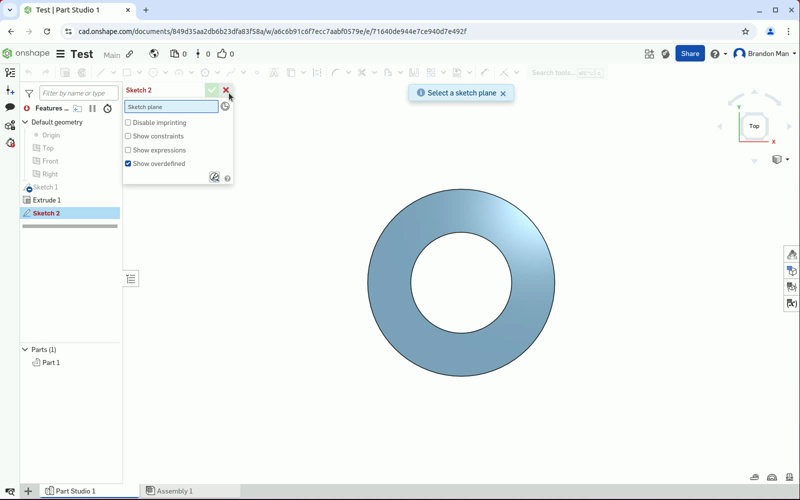
mouse_move(73, 150)
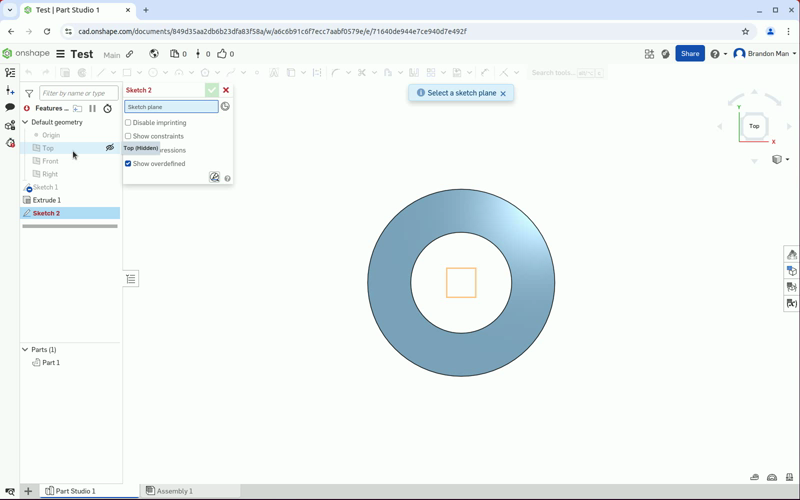
click(73, 150)
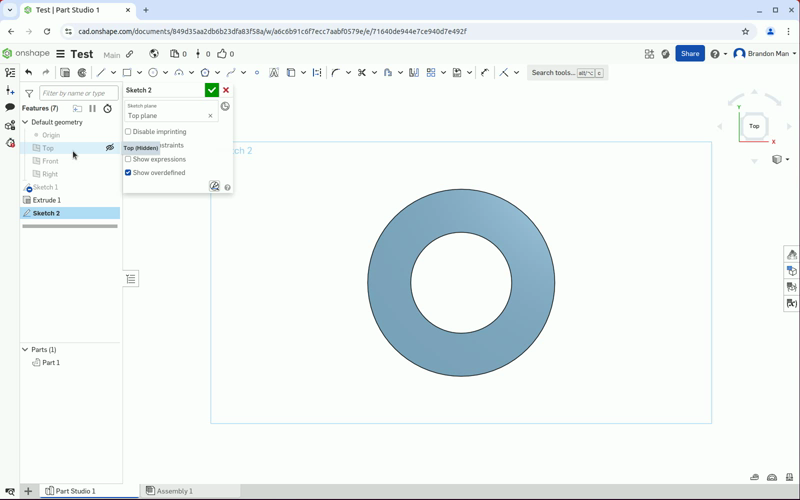
mouse_move(73, 352)
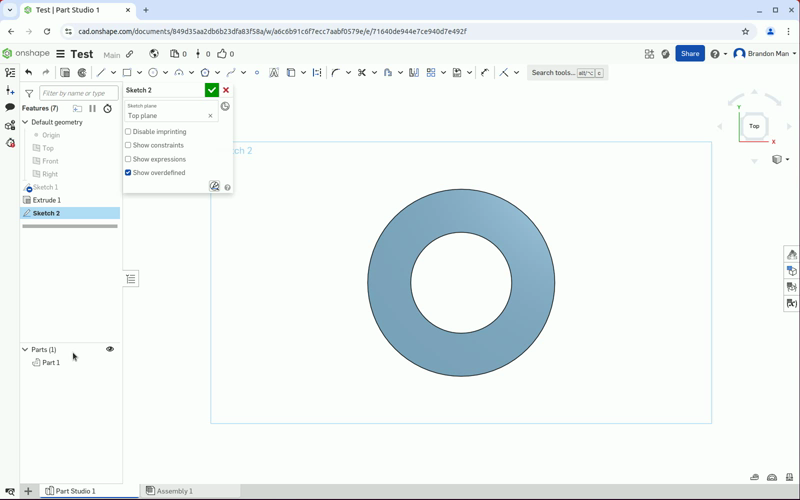
key(y)
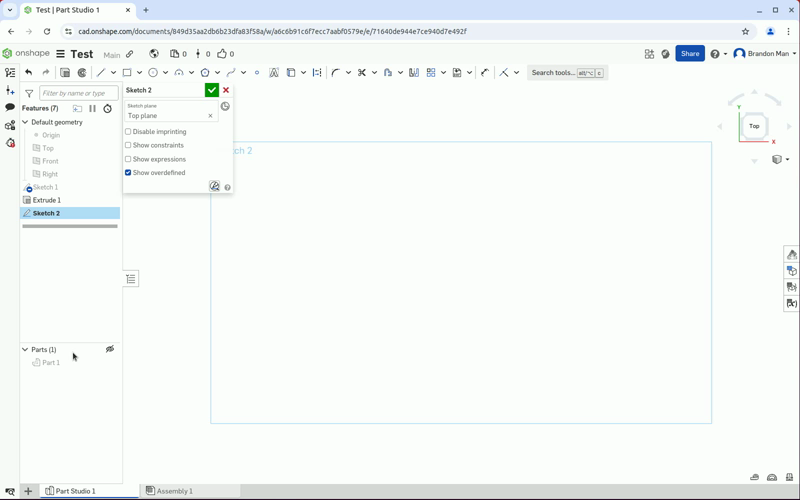
key(c)
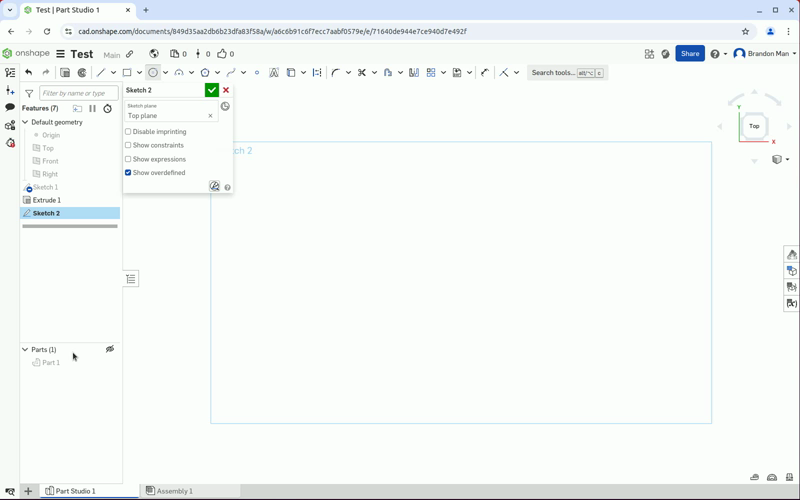
key_down(shift)
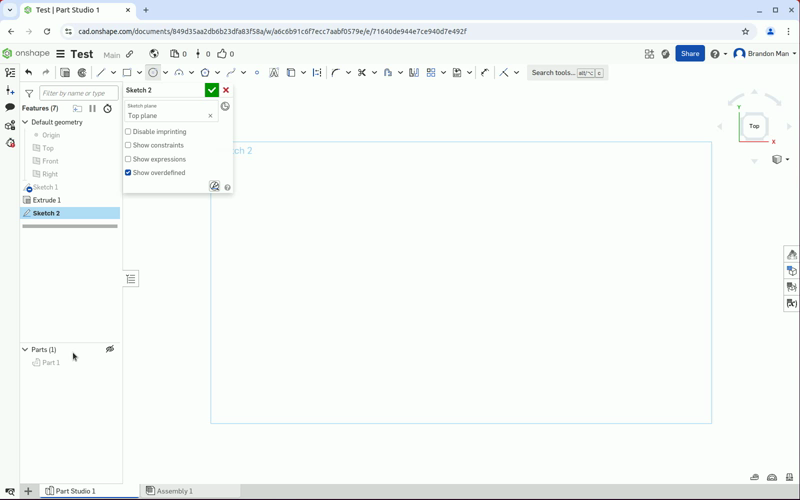
mouse_move(460, 282)
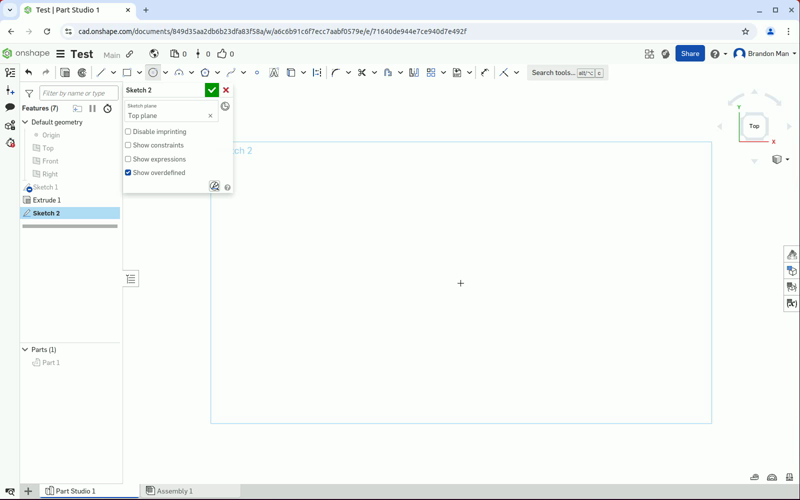
click(460, 282)
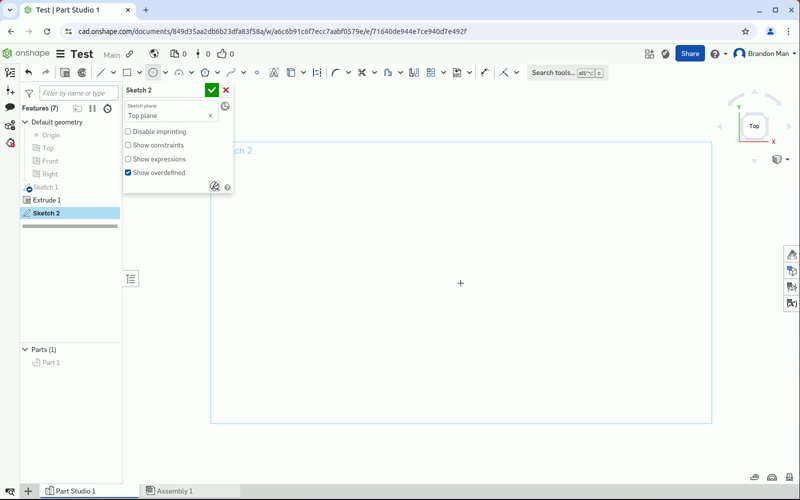
key_up(shift)
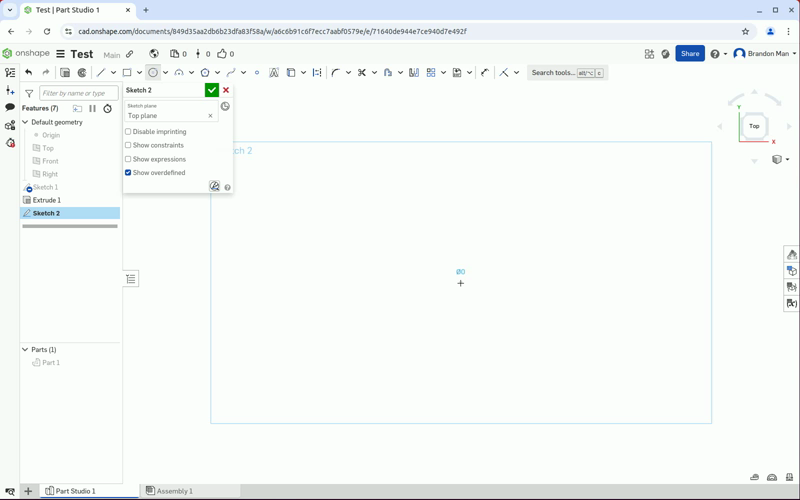
mouse_move(511, 282)
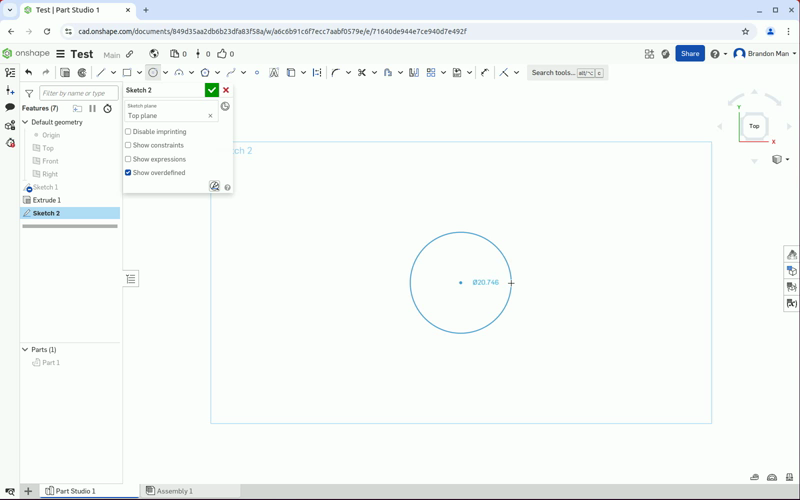
click(511, 282)
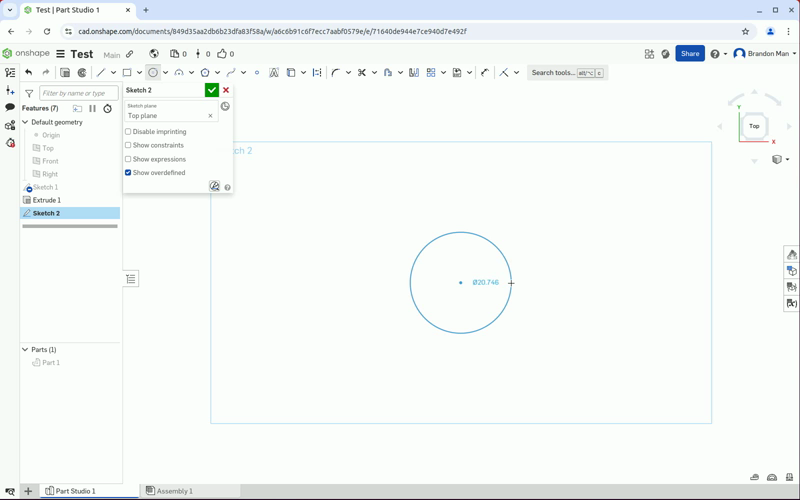
key(esc)
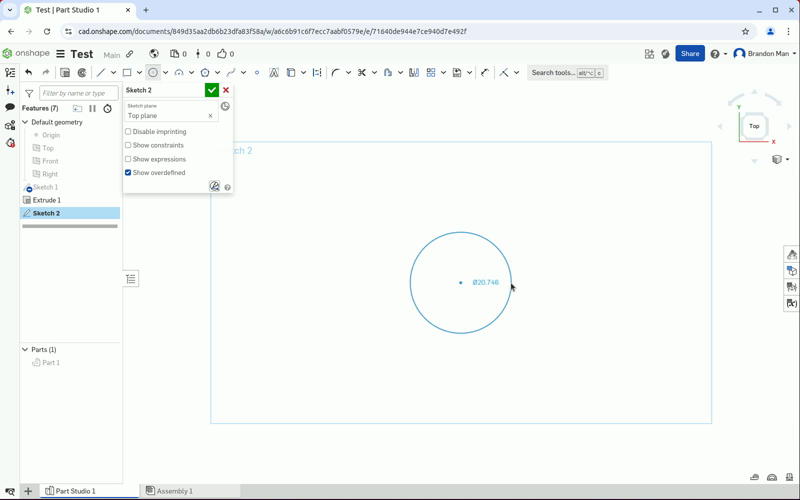
mouse_move(469, 287)
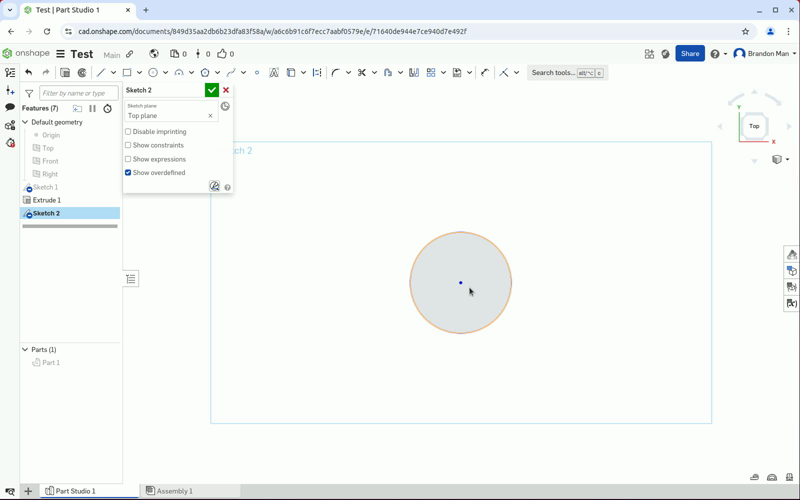
click(469, 287)
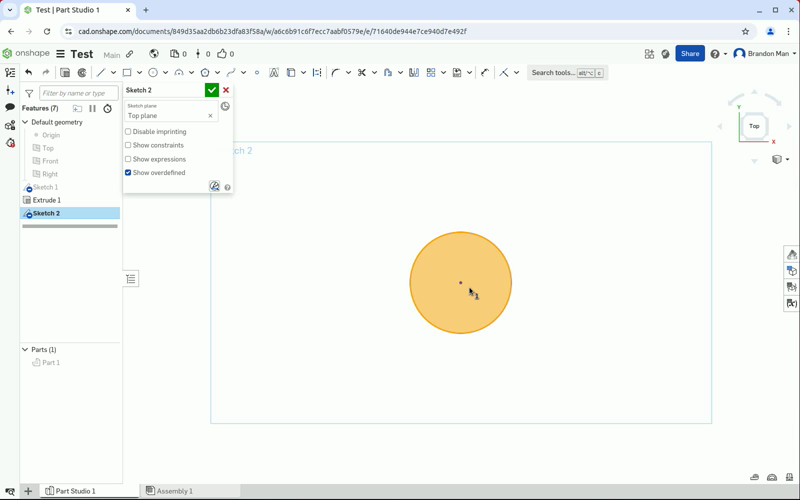
mouse_move(73, 352)
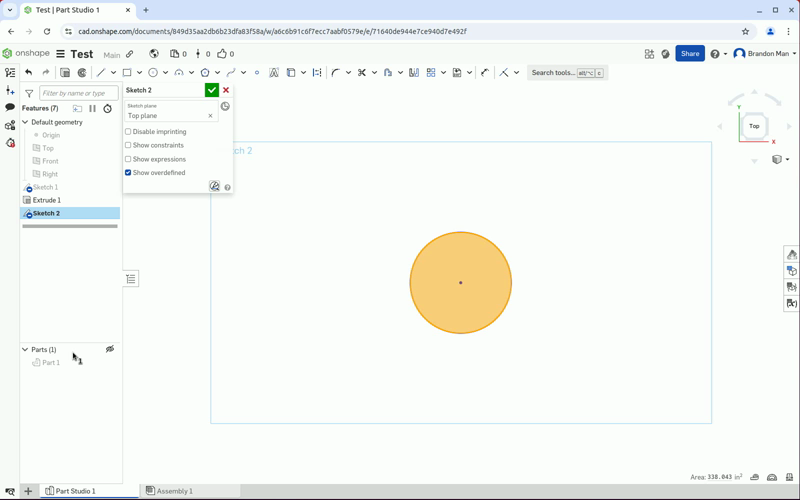
key(shift+y)
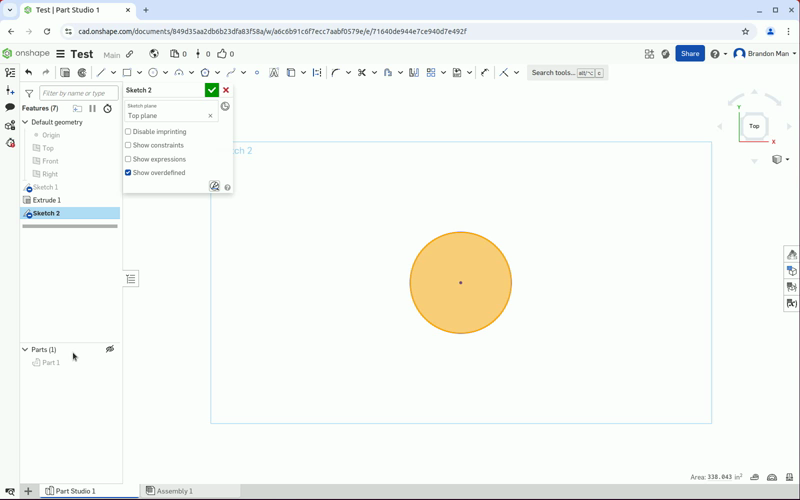
key(shift+e)
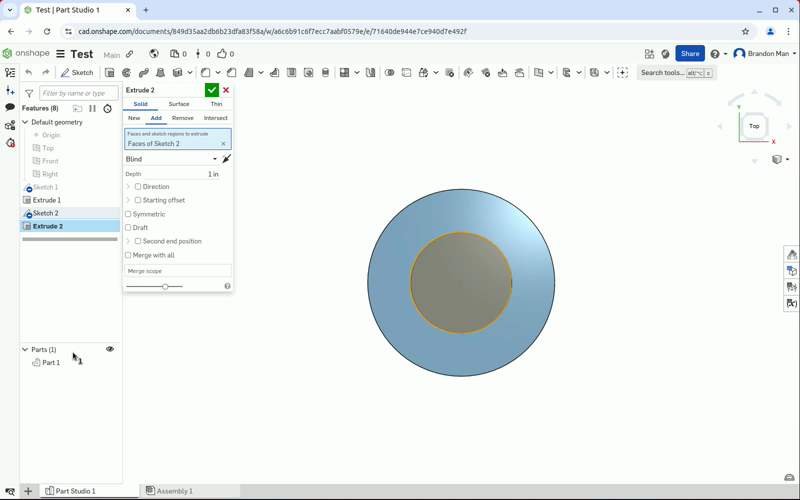
mouse_move(143, 106)
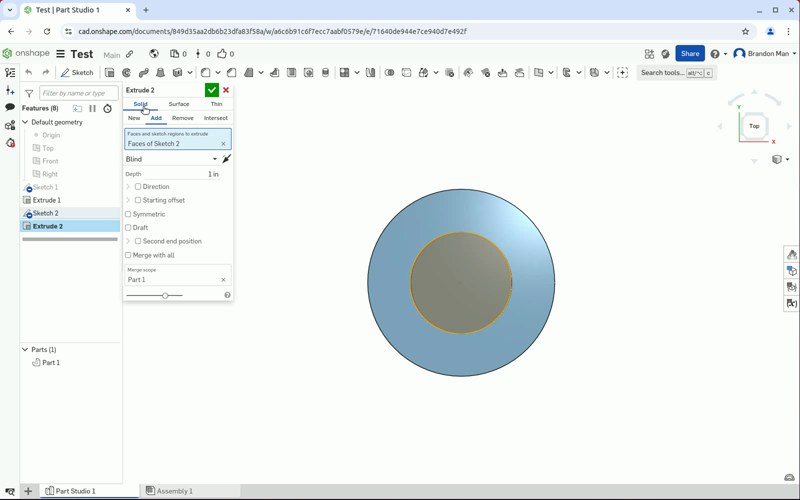
click(143, 106)
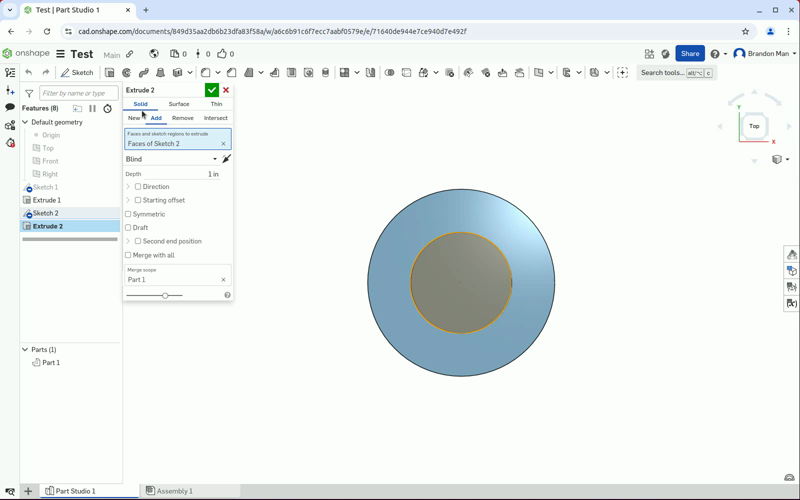
mouse_move(137, 120)
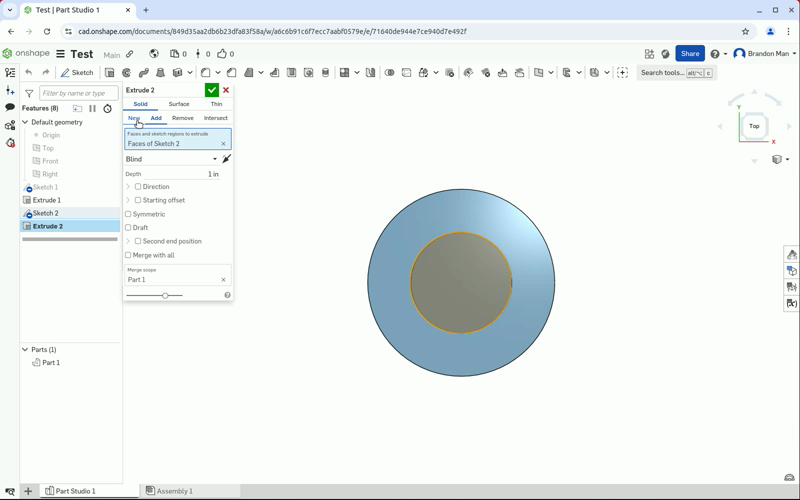
click(137, 120)
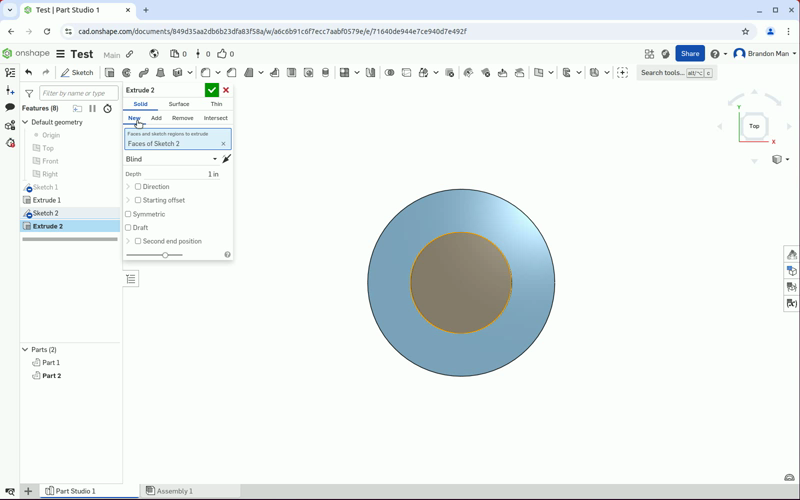
key(tab, 4)
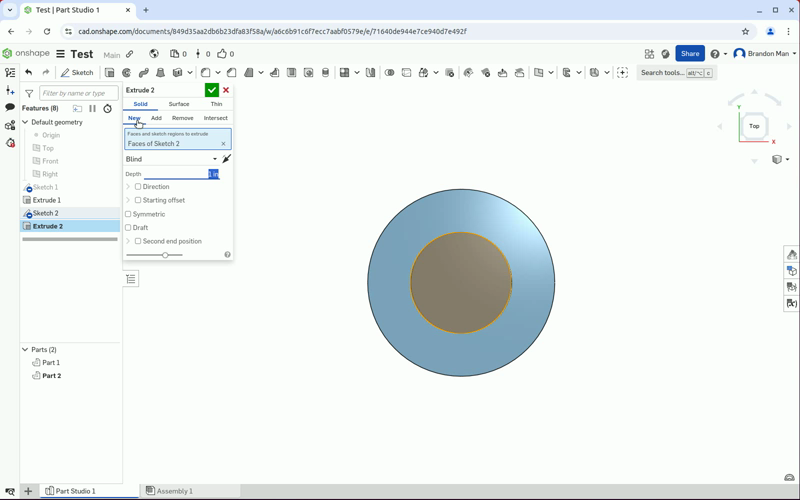
text(46.216)
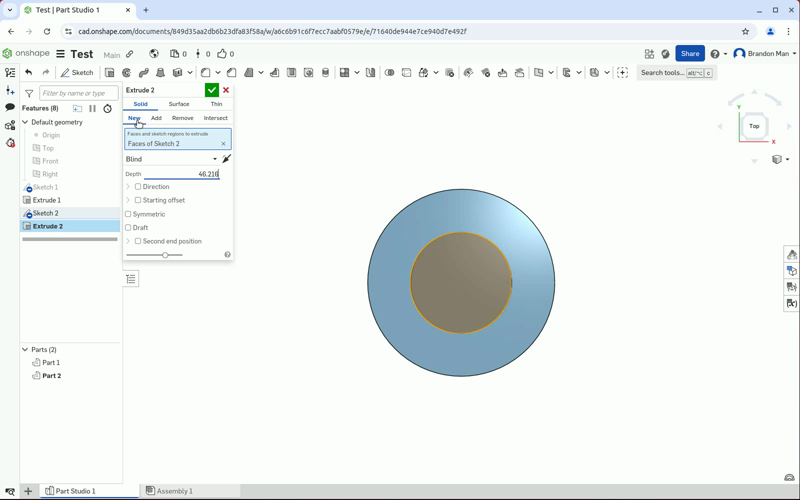
key(tab, 3)
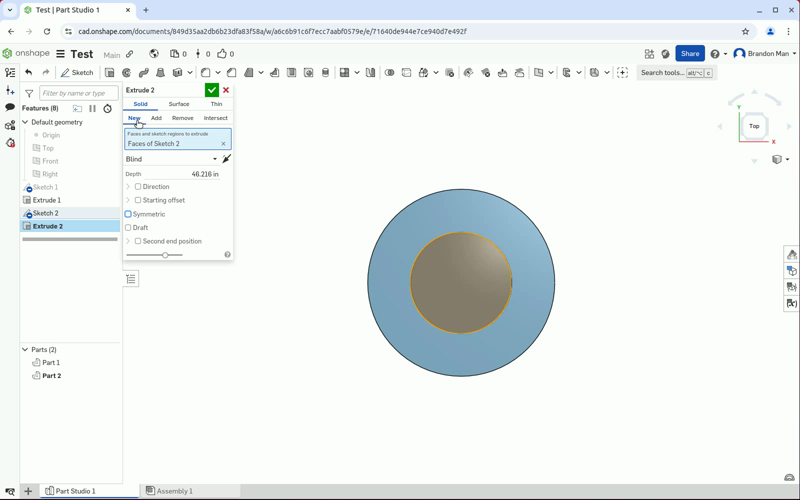
key(space)
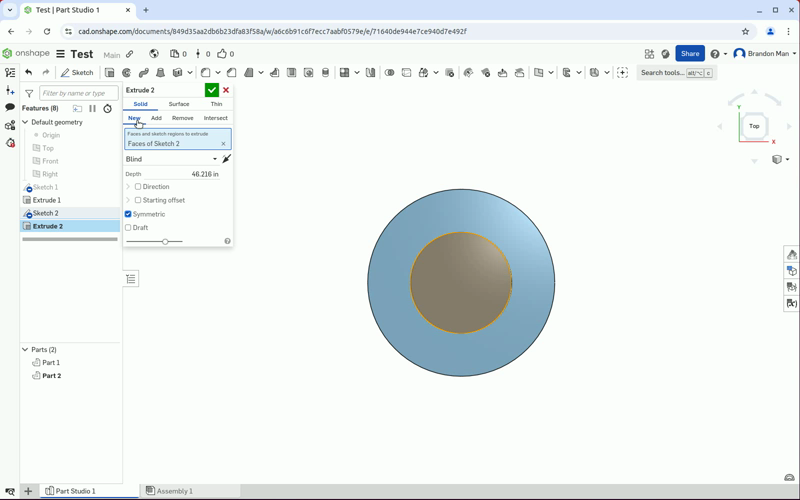
key(enter)
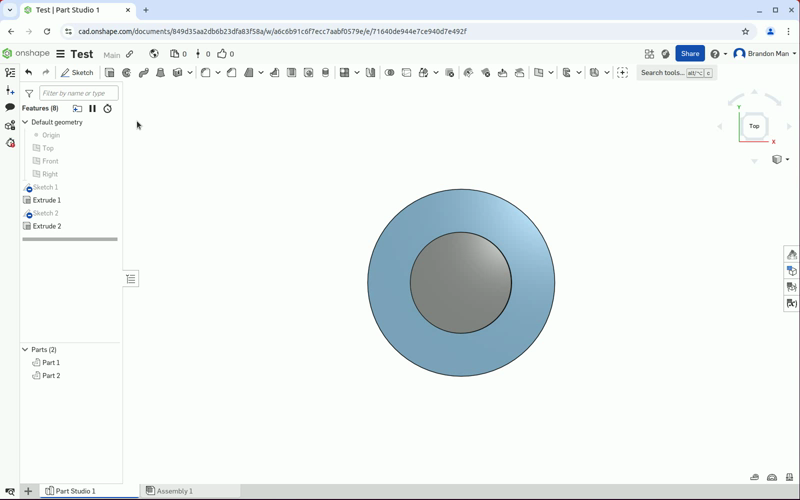
key(shift+h)
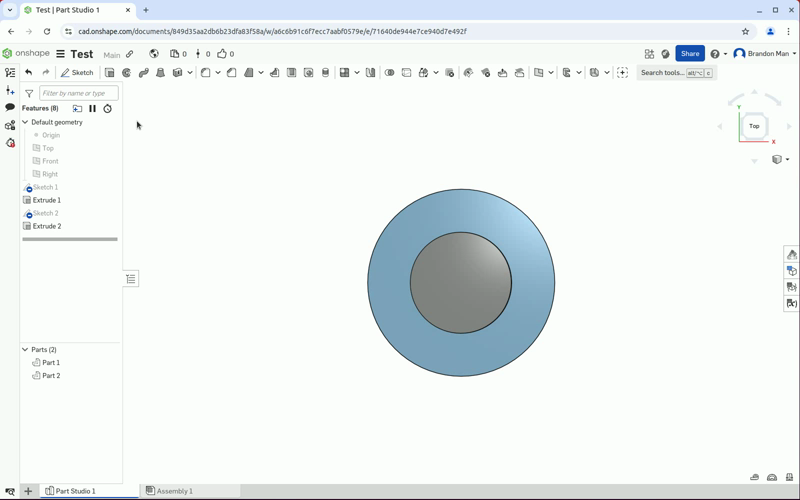
key(shift+h)
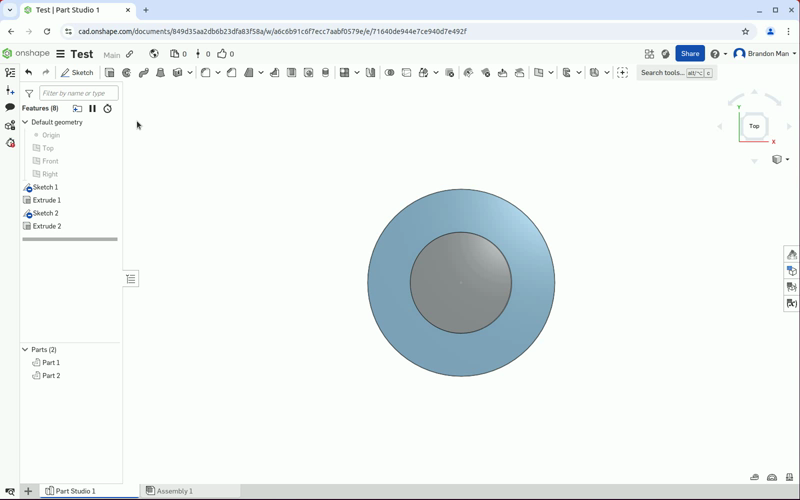
key(shift+7)
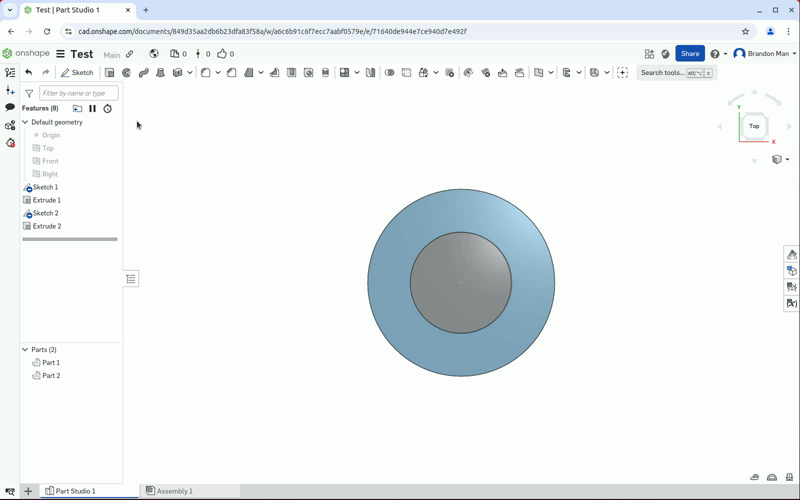
key(up, 3)
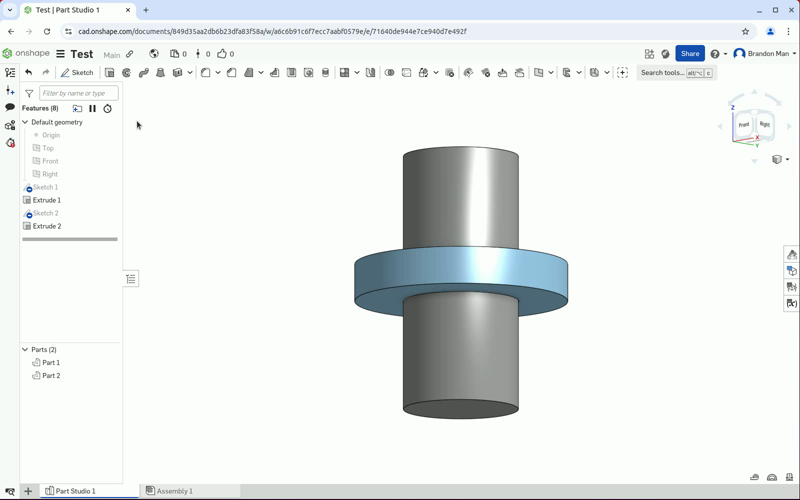
key(left, 3)
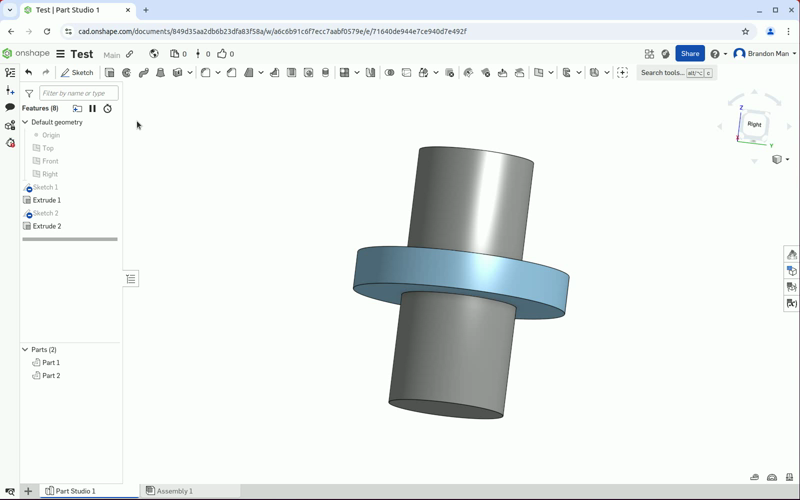
key(right, 3)
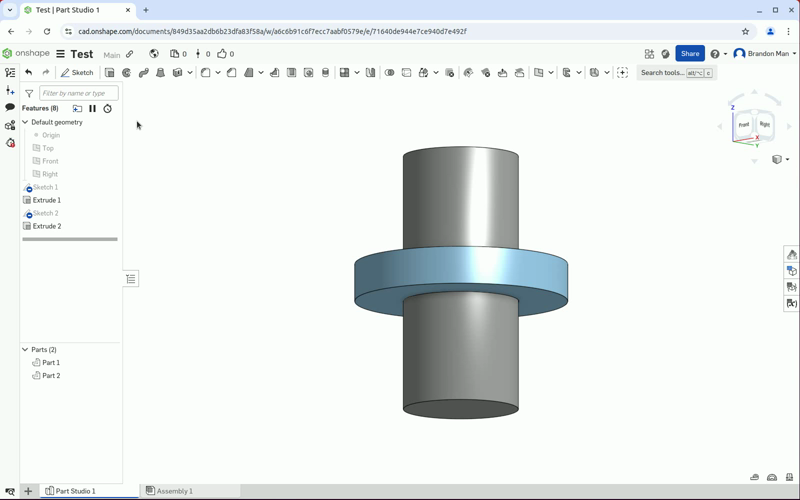
key(down, 3)
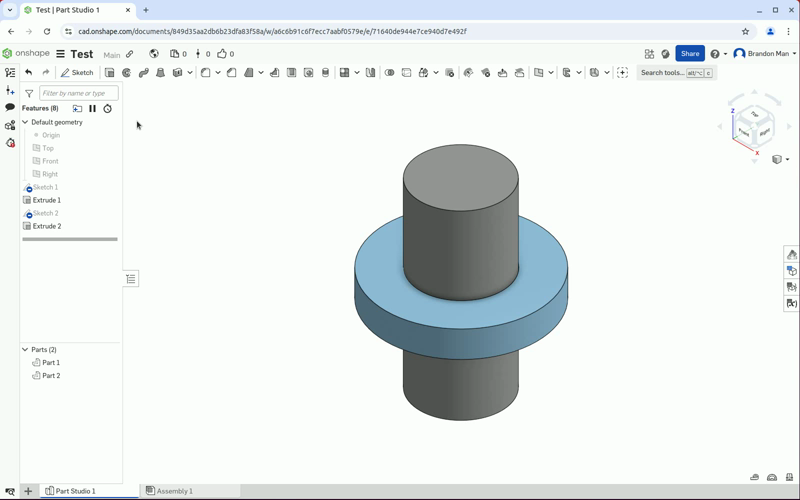
mouse_move(73, 189)
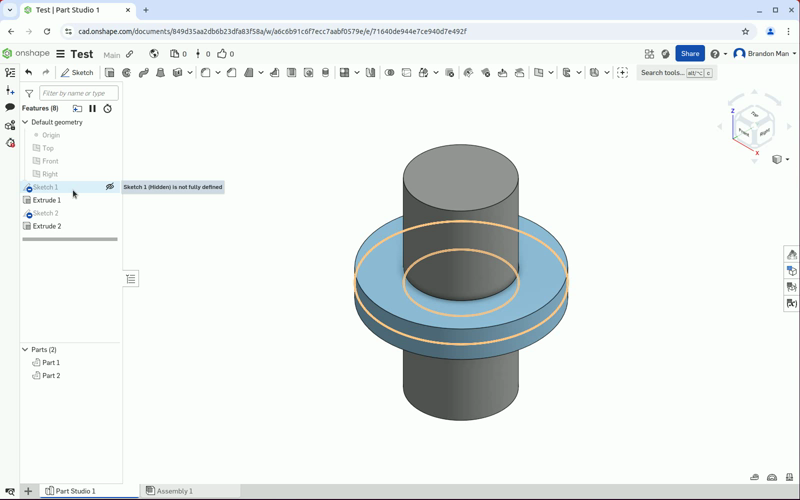
click(73, 189)